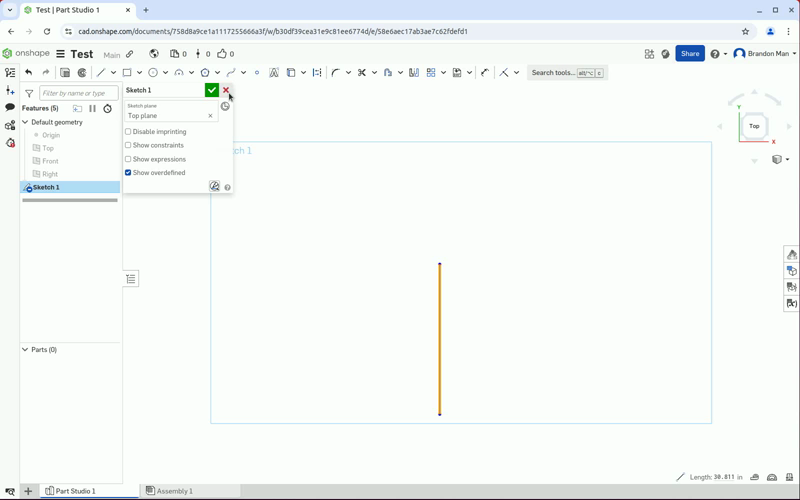
key(shift+h)
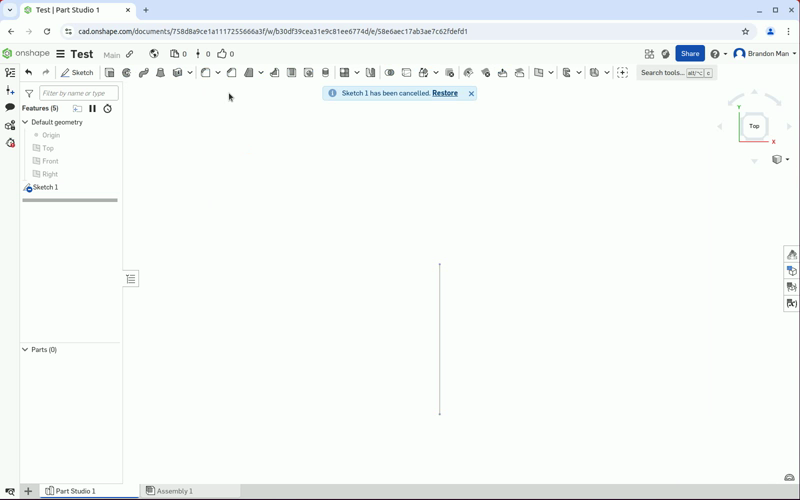
mouse_move(73, 352)
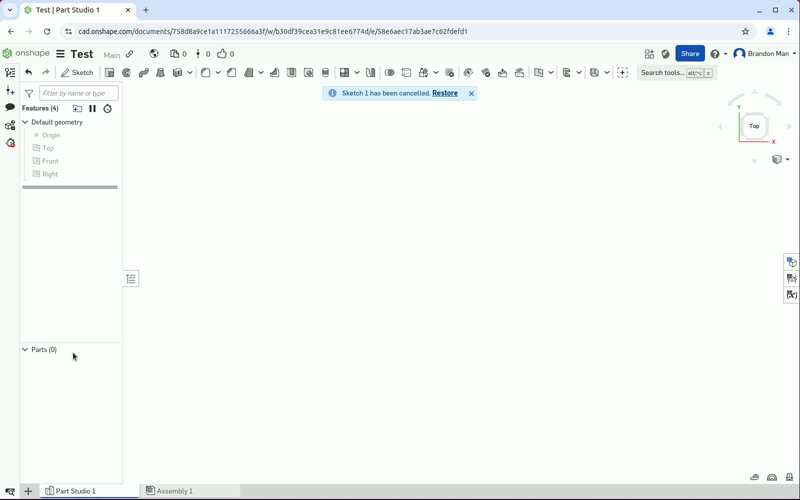
key(y)
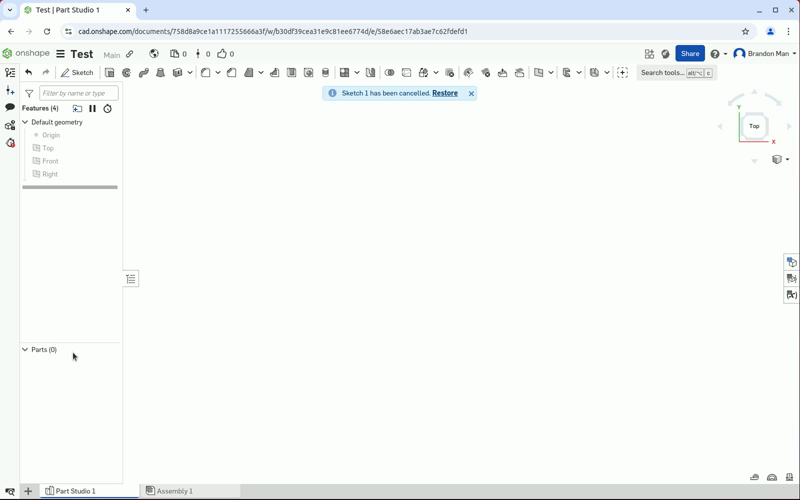
key(shift+p)
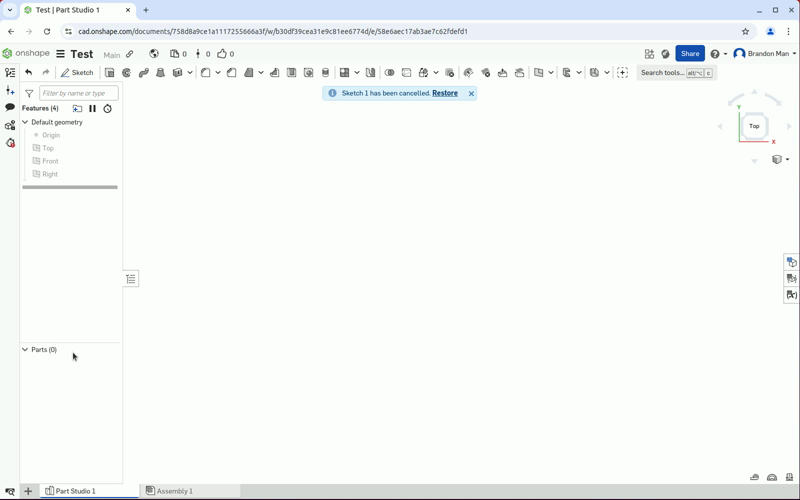
key(space)
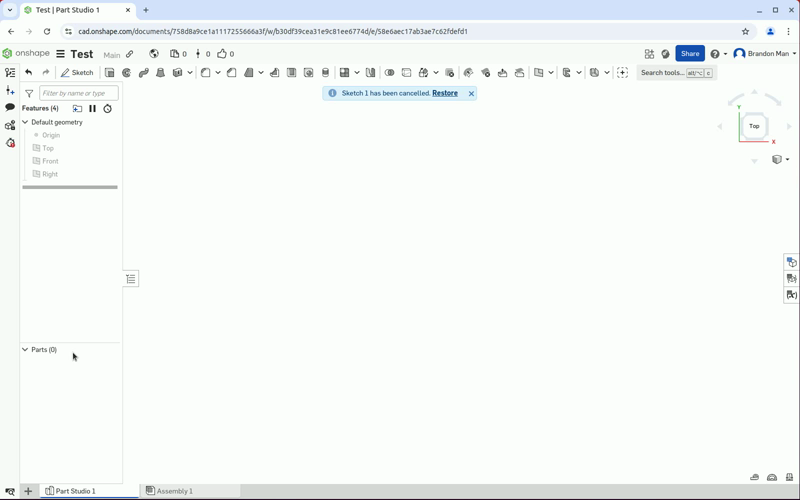
key_down(shift)
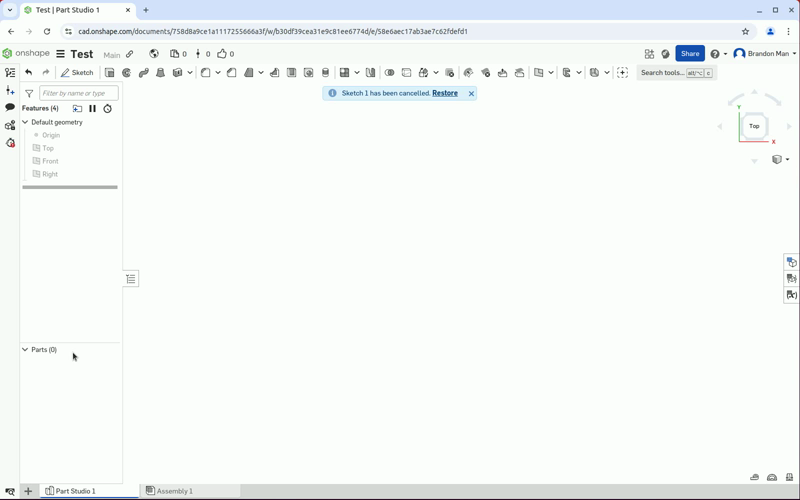
key(up)
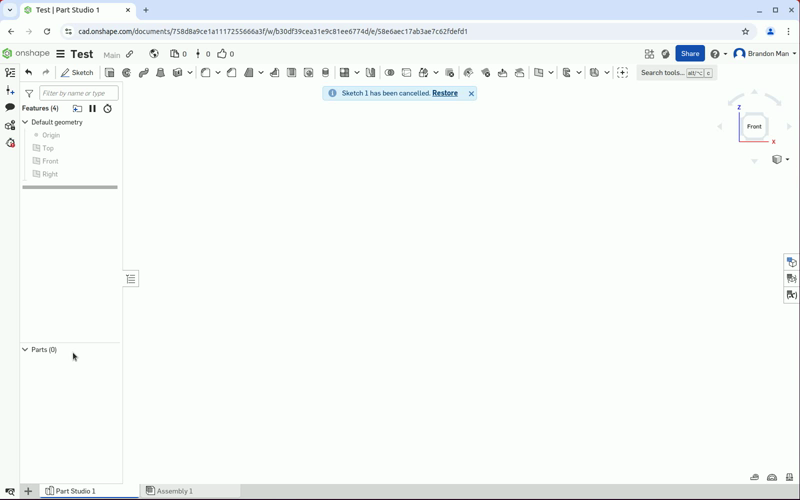
key_up(shift)
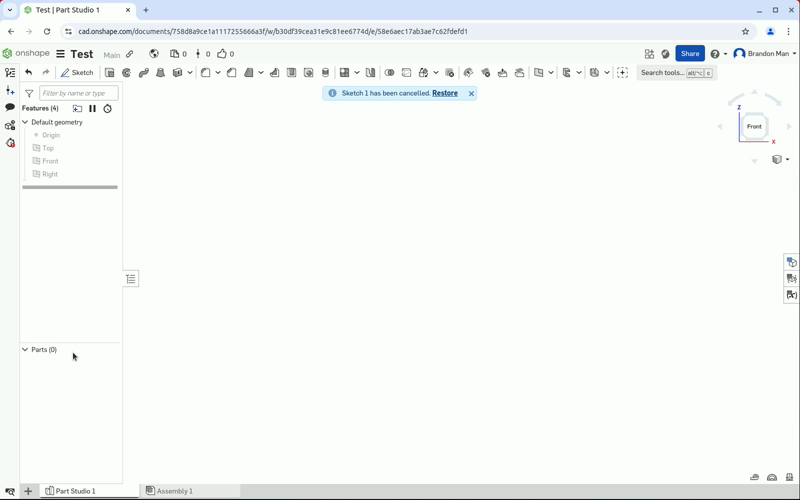
mouse_move(73, 352)
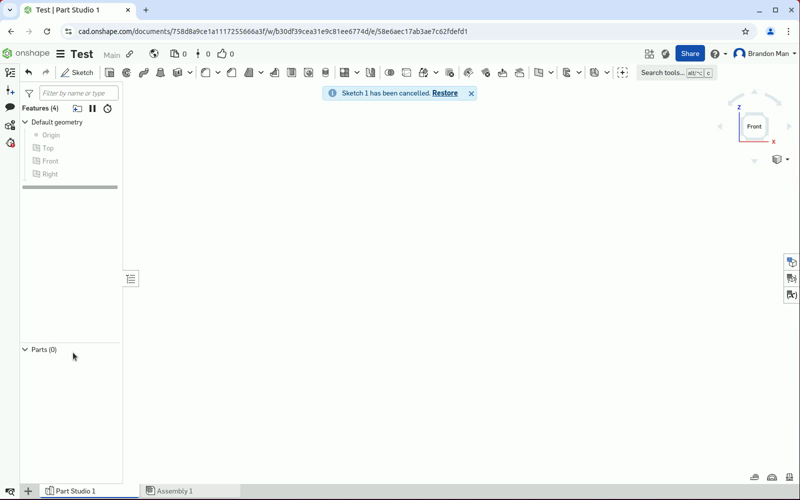
key(shift+y)
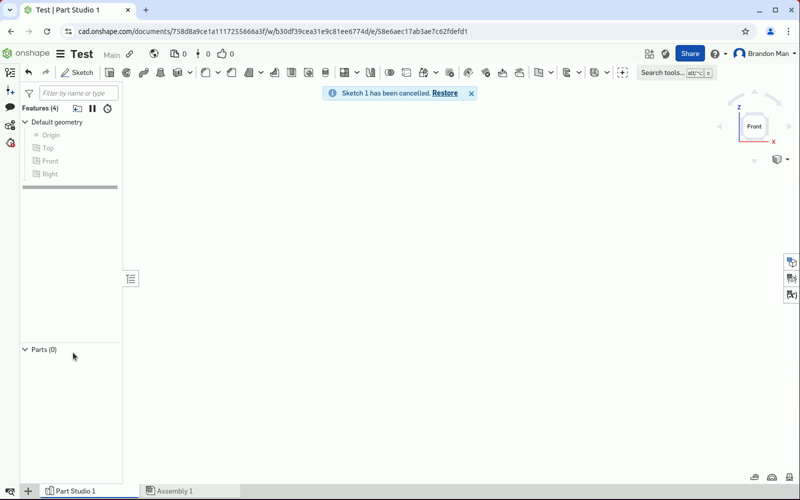
key(shift+s)
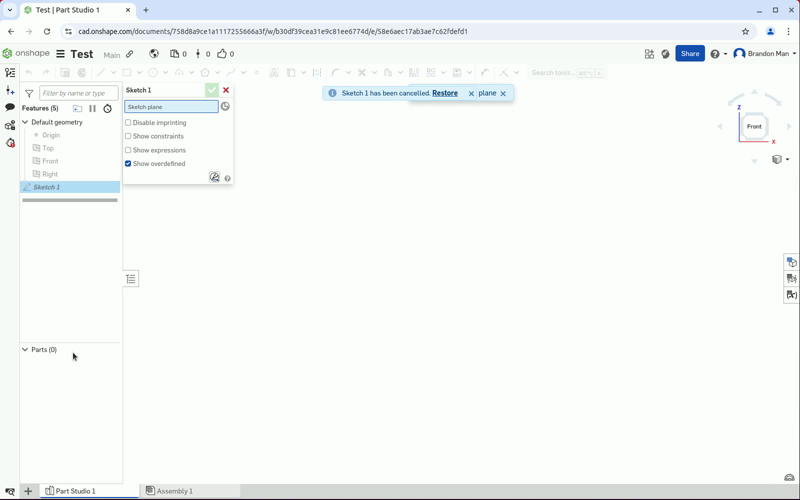
mouse_move(73, 163)
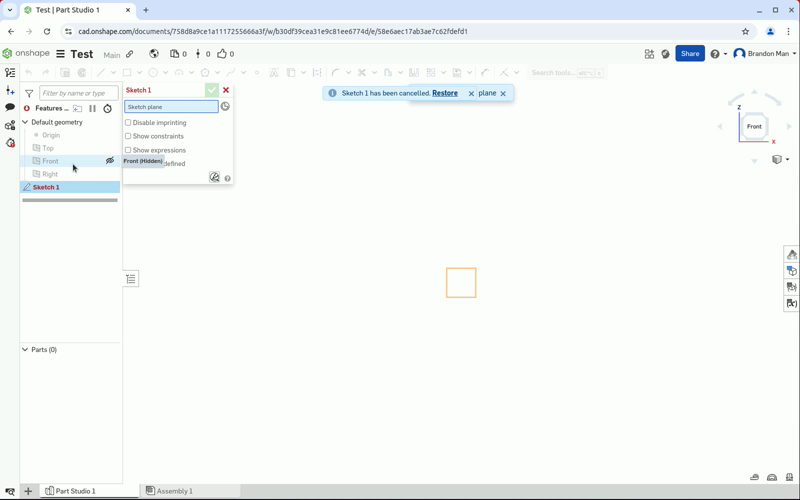
click(73, 163)
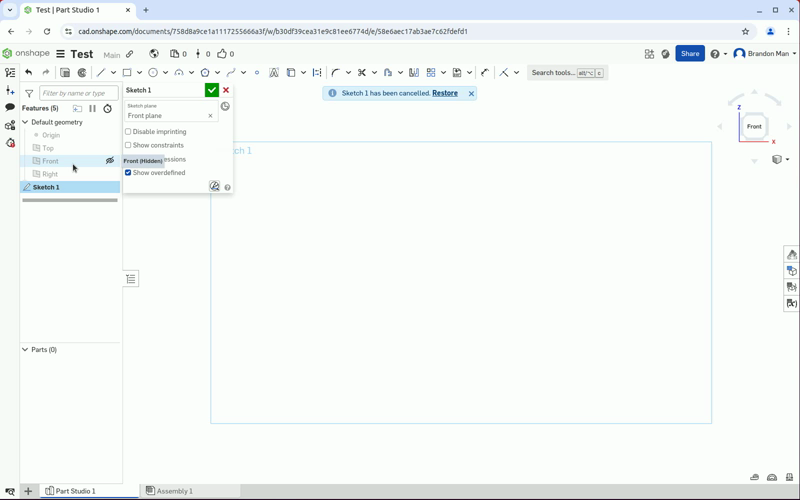
mouse_move(73, 352)
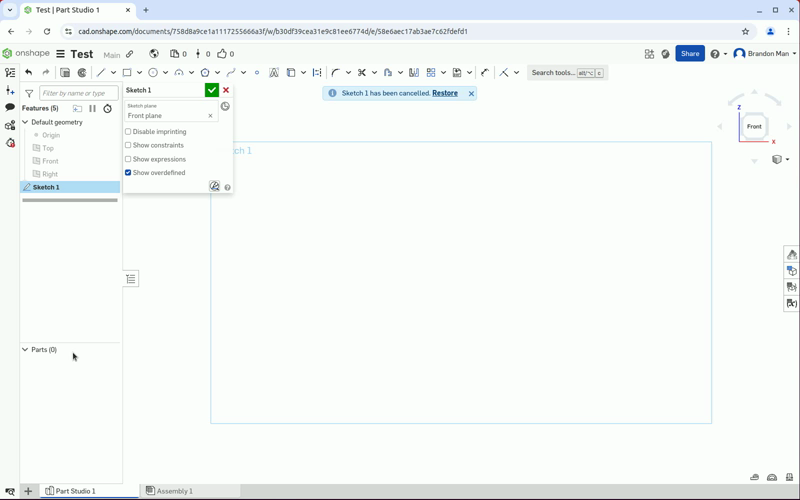
key(y)
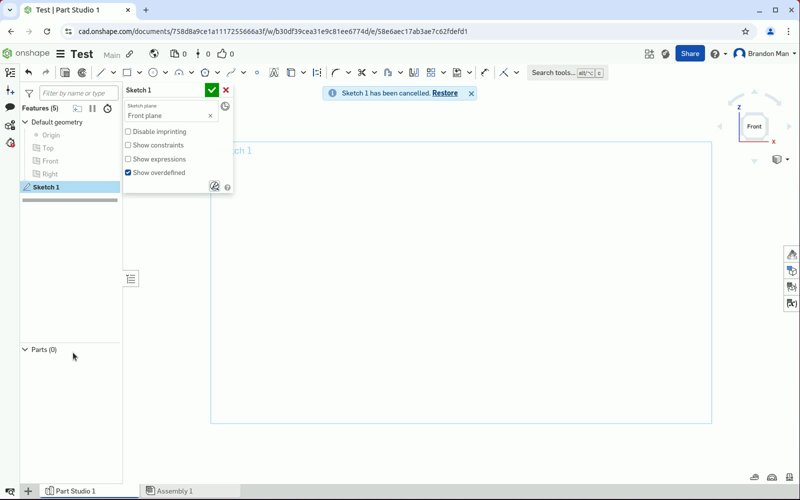
key(c)
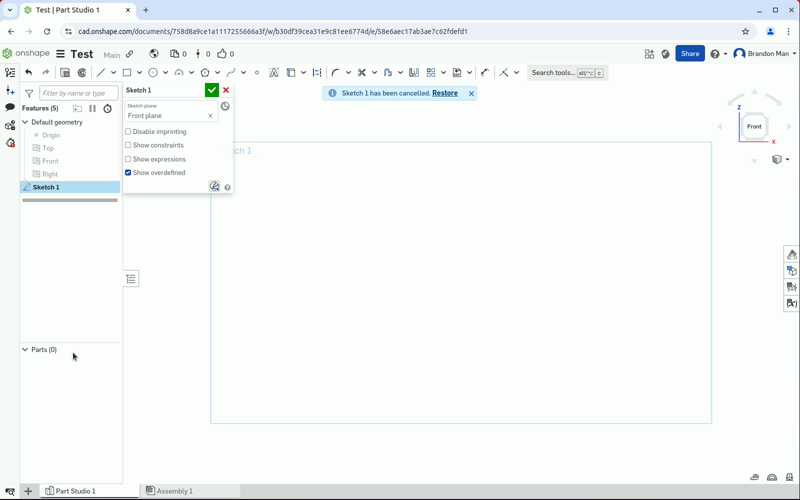
key_down(shift)
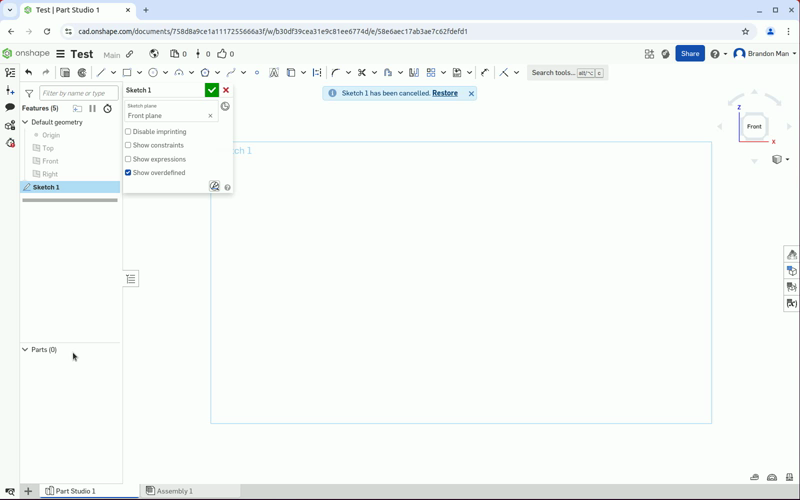
mouse_move(461, 282)
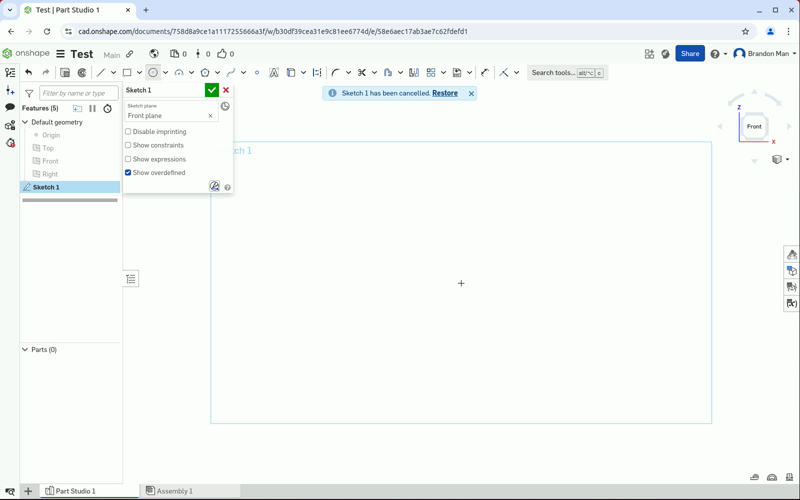
click(461, 282)
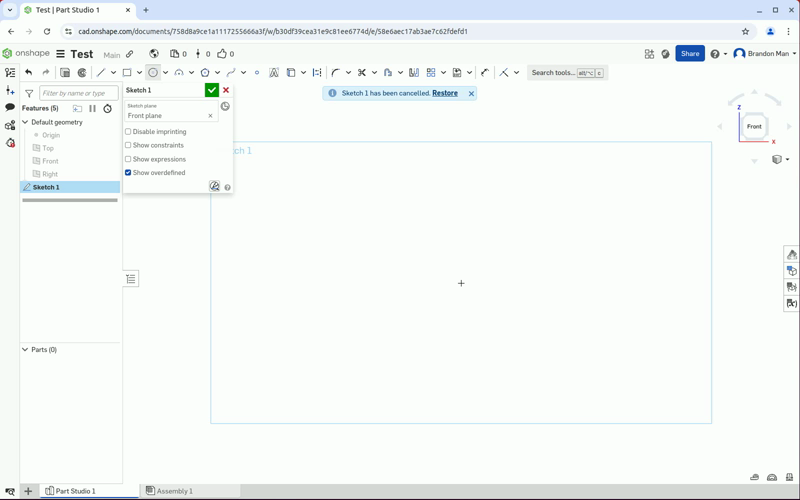
key_up(shift)
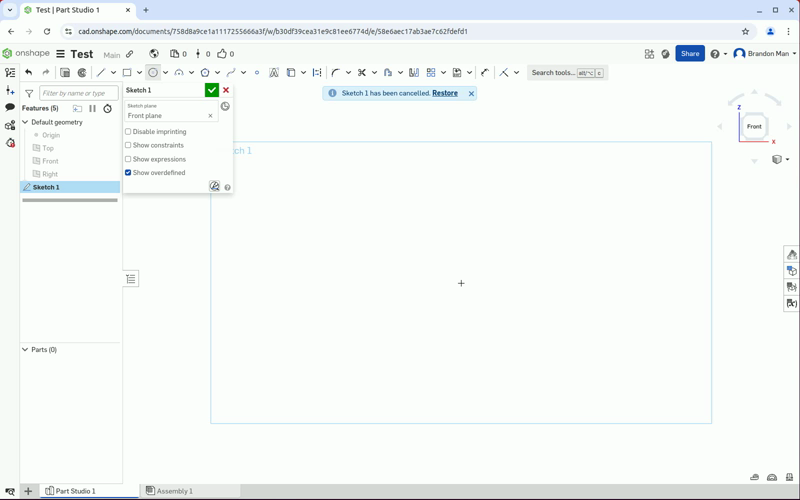
mouse_move(499, 282)
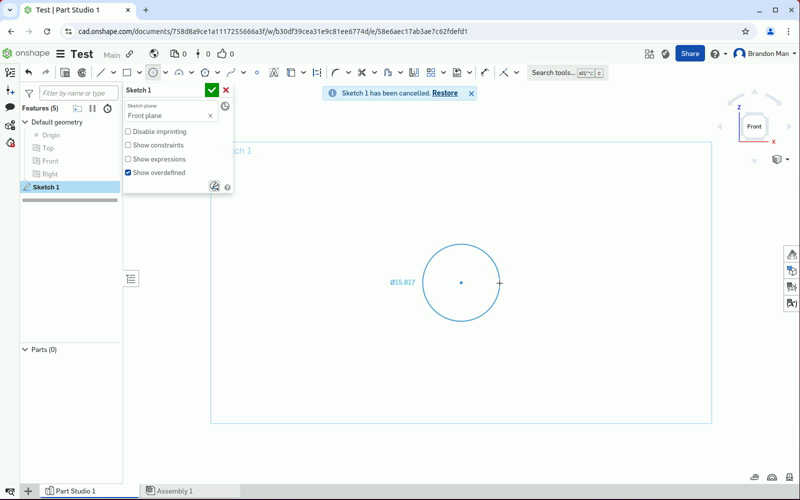
click(499, 282)
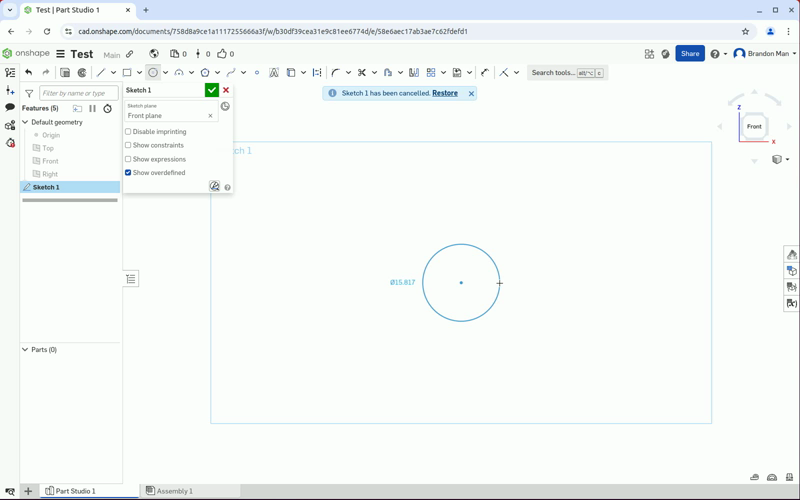
key(esc)
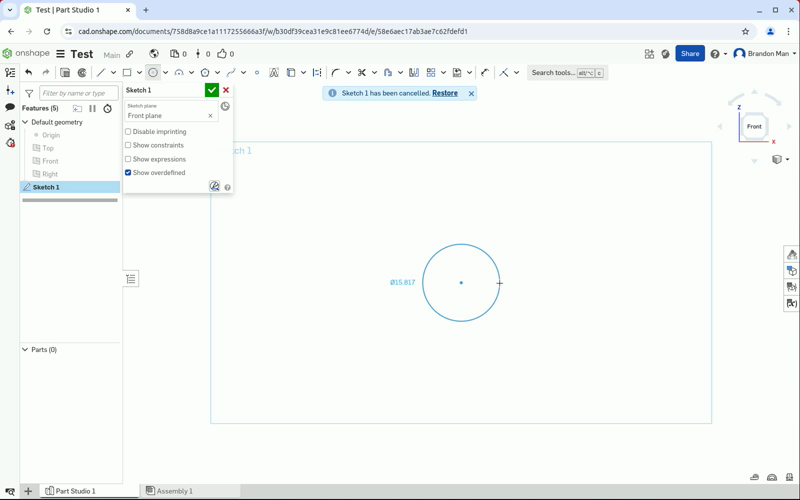
mouse_move(465, 293)
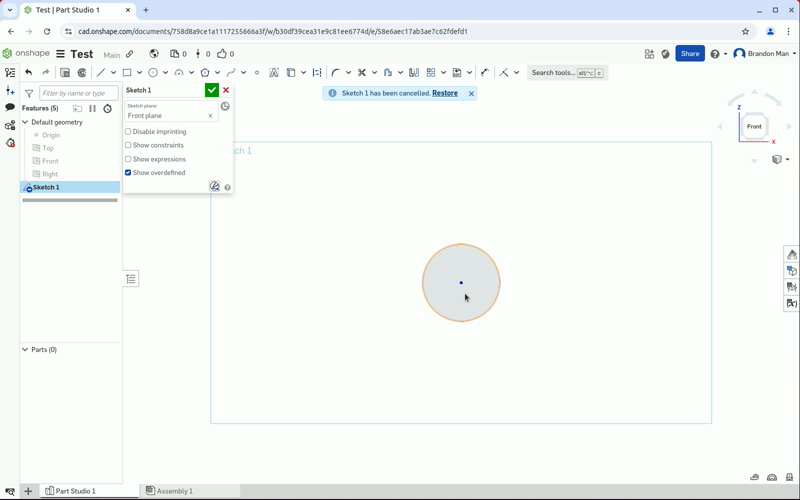
click(465, 293)
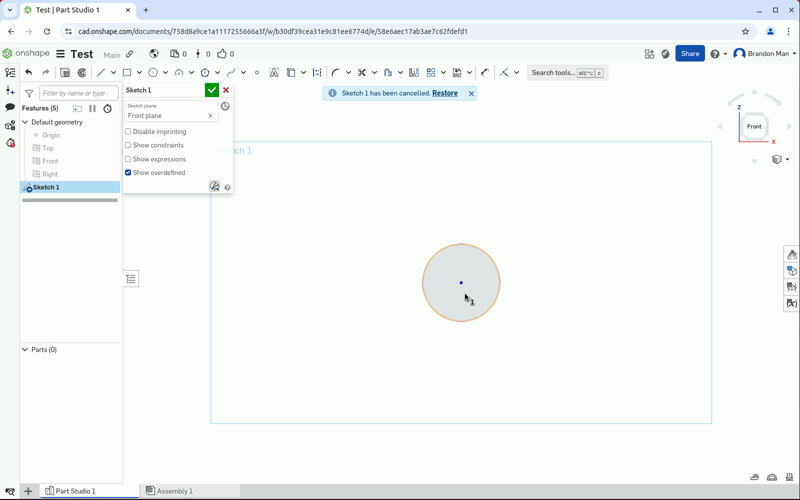
mouse_move(73, 352)
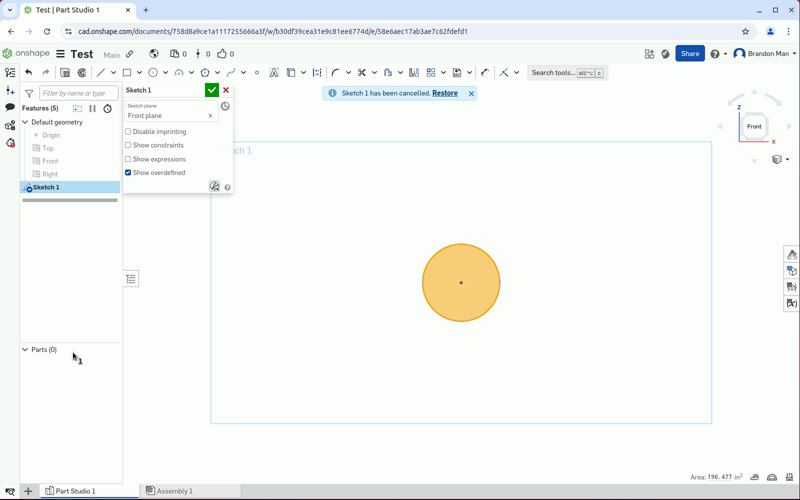
key(shift+y)
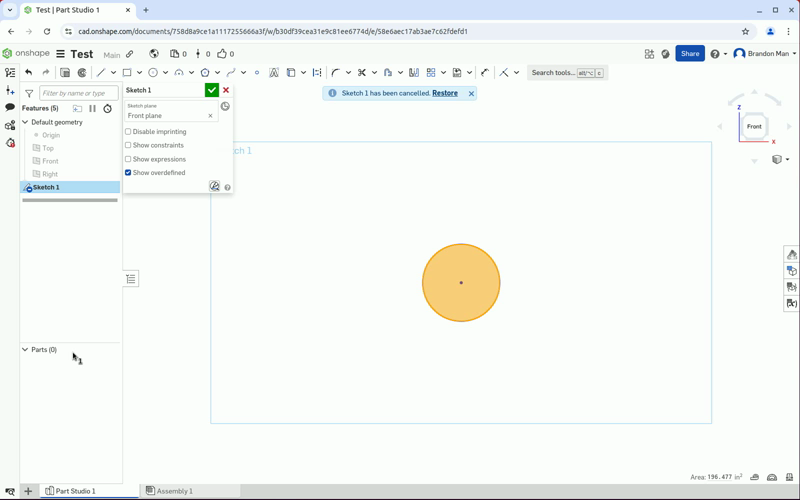
key(shift+e)
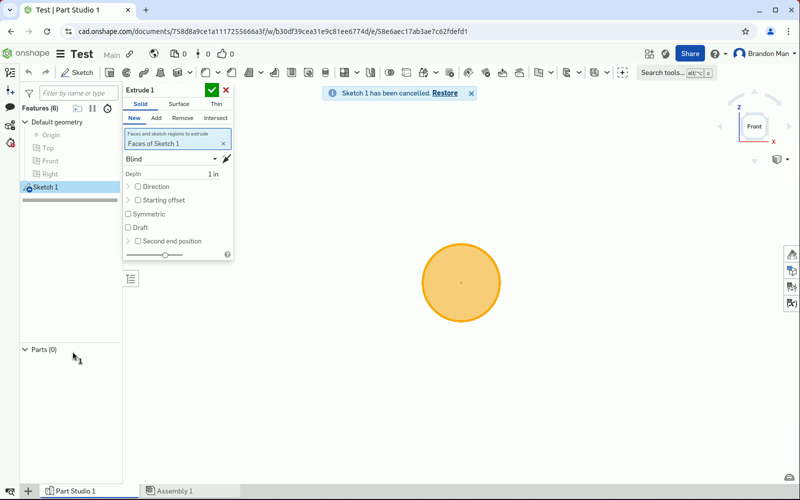
mouse_move(143, 106)
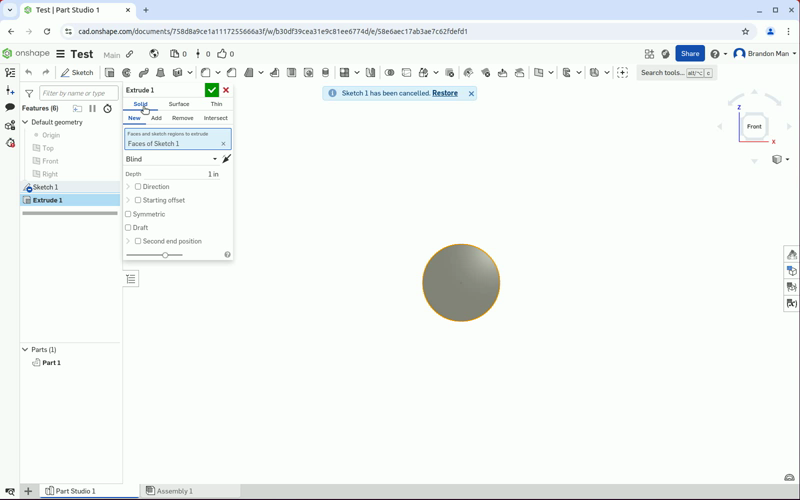
click(143, 106)
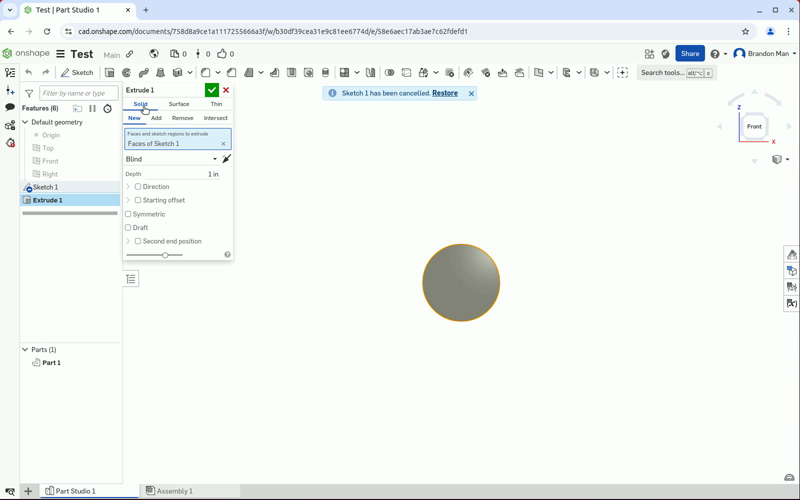
mouse_move(137, 120)
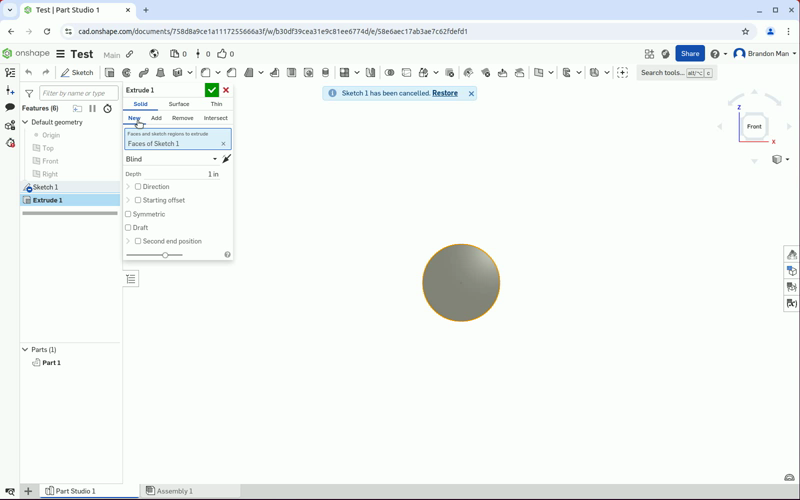
click(137, 120)
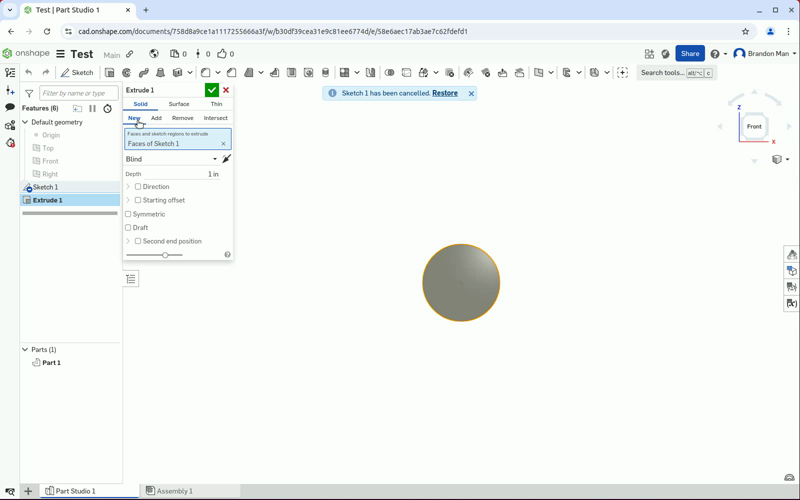
key(tab, 4)
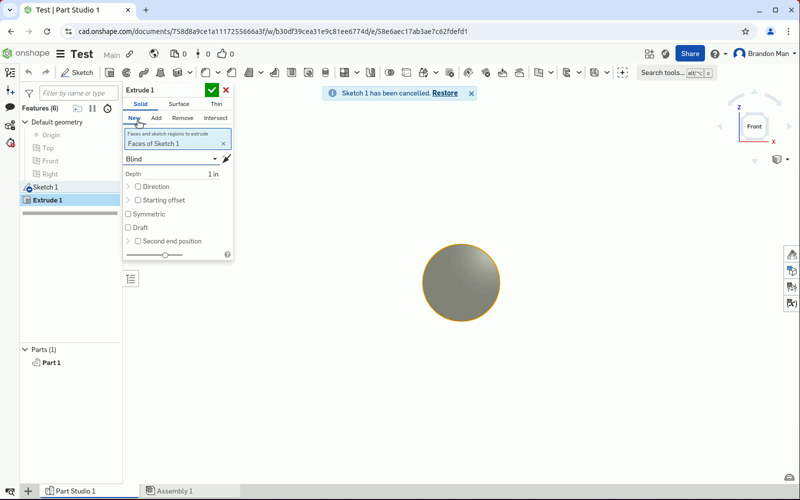
text(23.108)
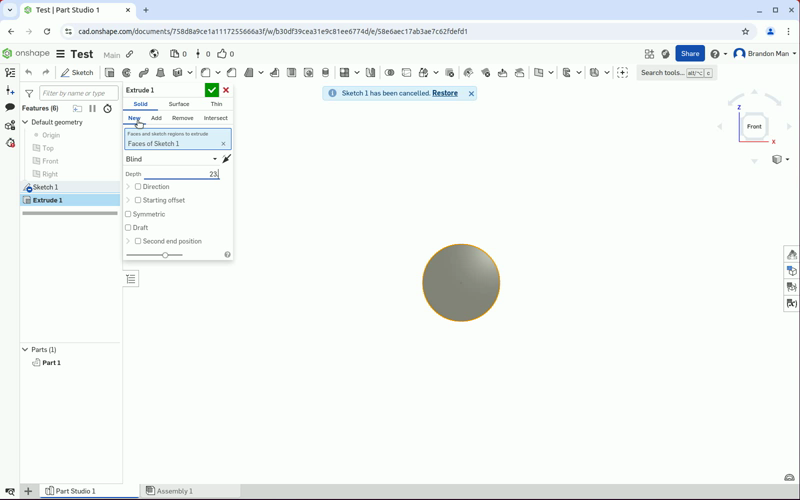
key(enter)
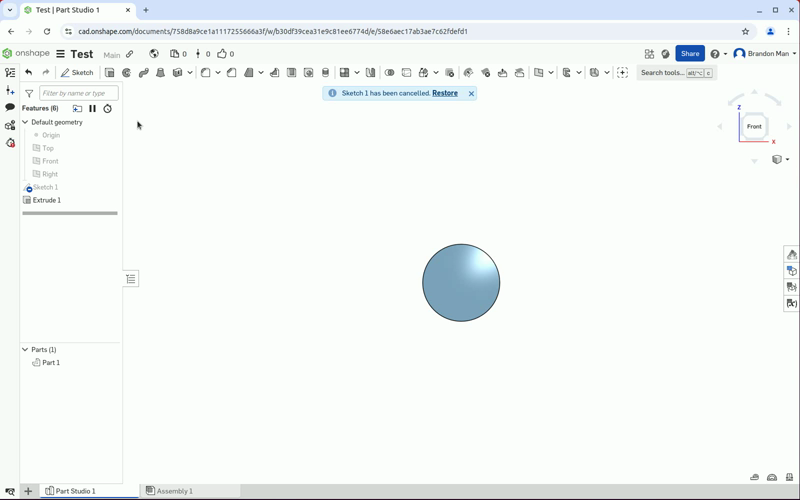
key(shift+h)
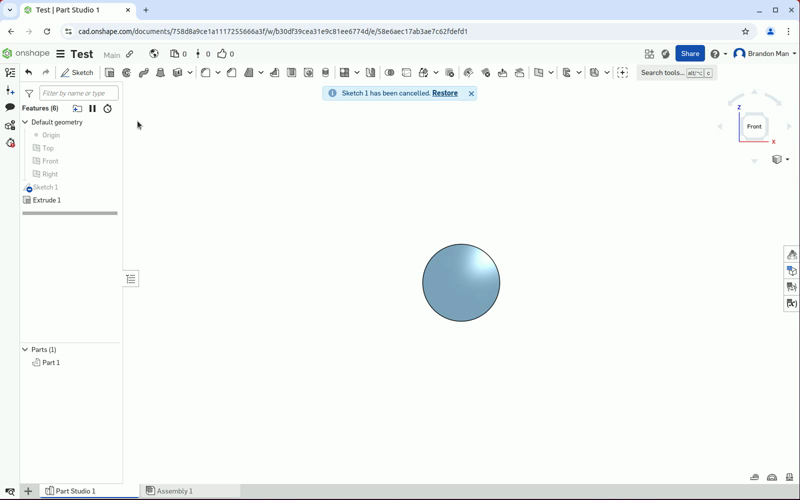
key(shift+h)
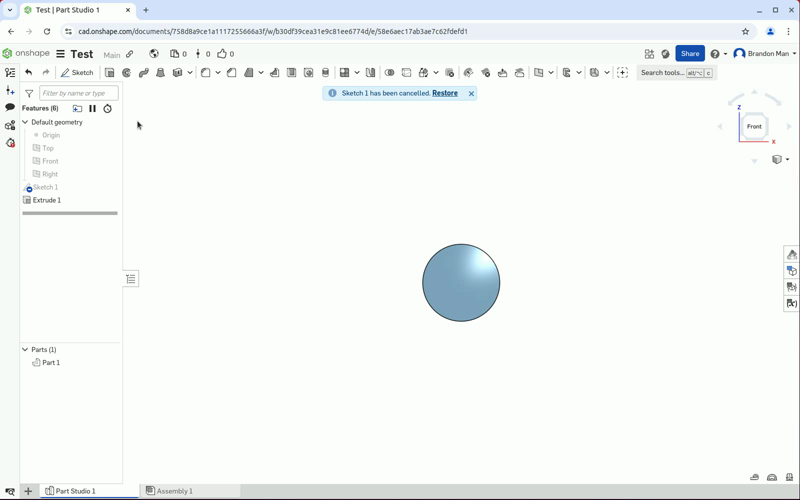
mouse_move(73, 189)
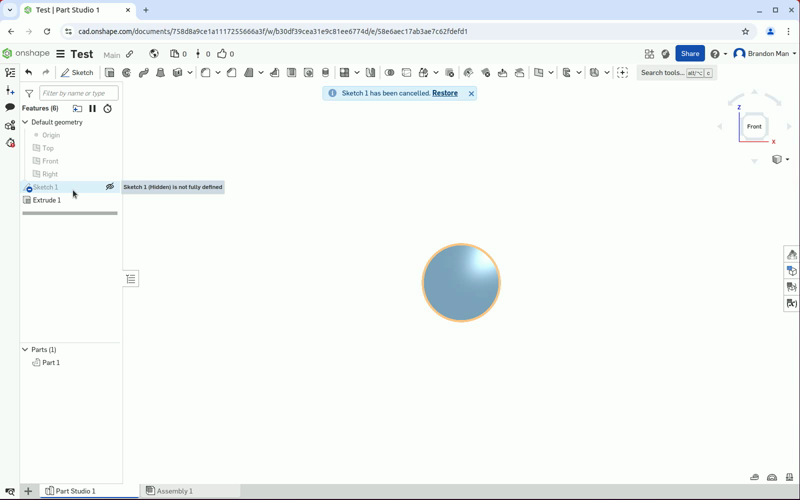
click(73, 189)
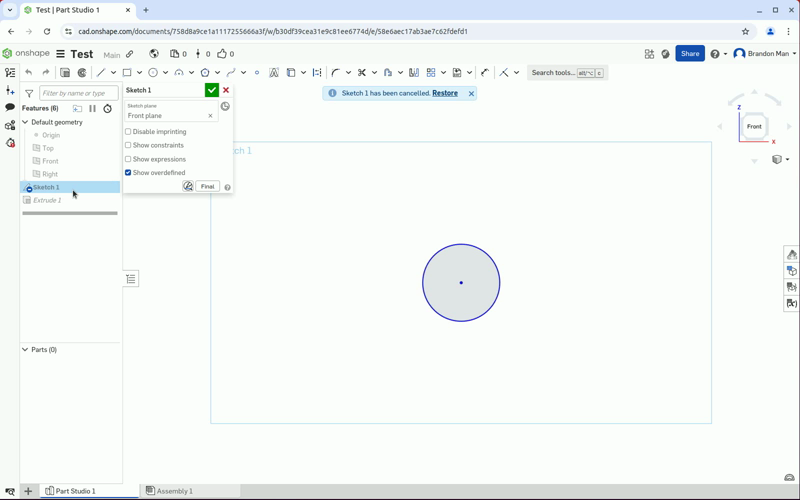
mouse_move(229, 92)
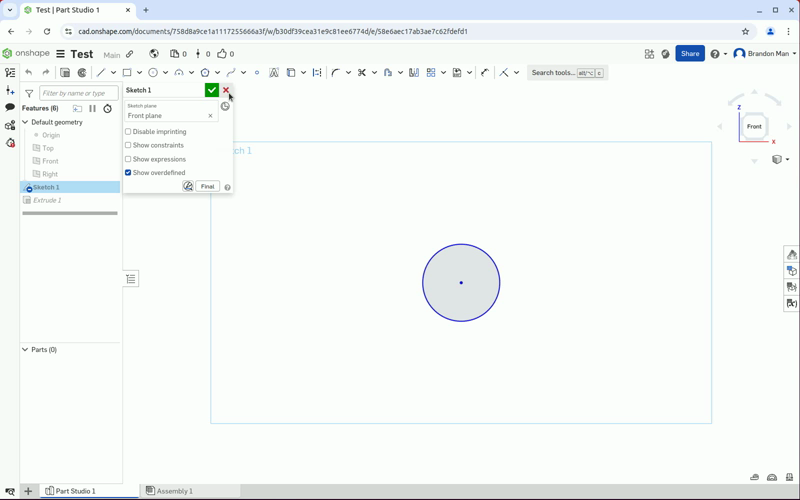
click(229, 92)
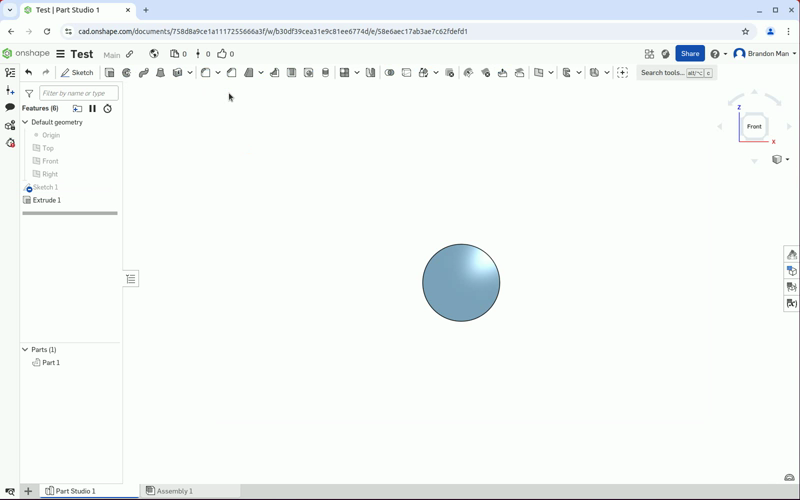
mouse_move(541, 75)
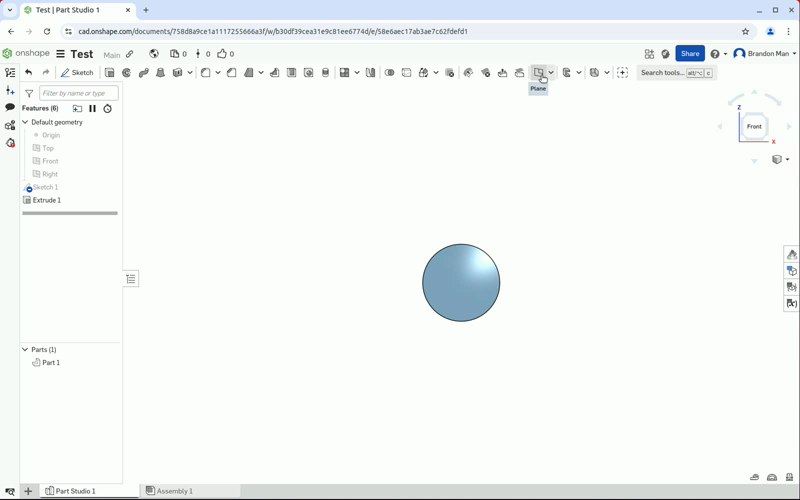
click(541, 75)
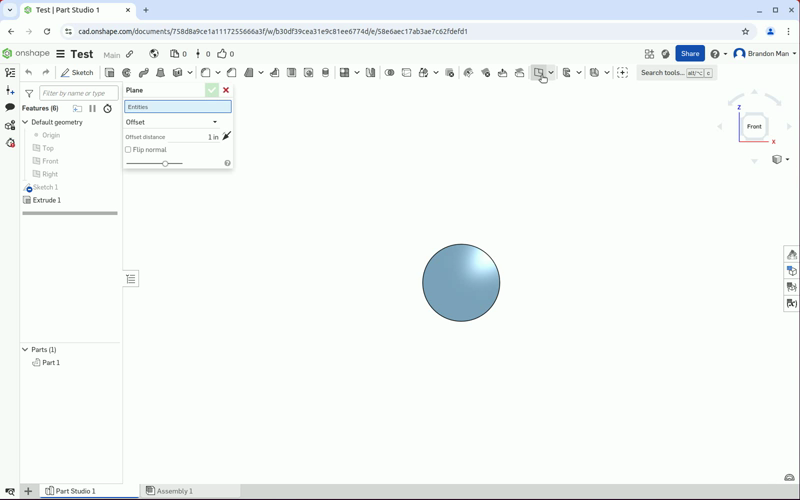
mouse_move(73, 163)
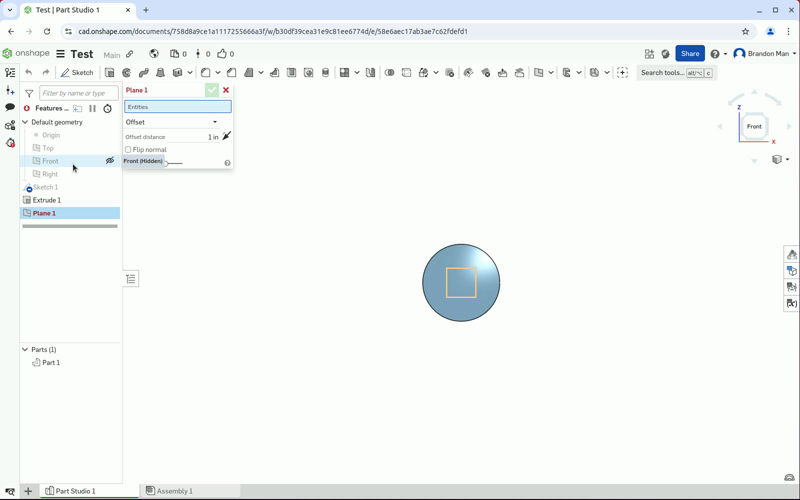
click(73, 163)
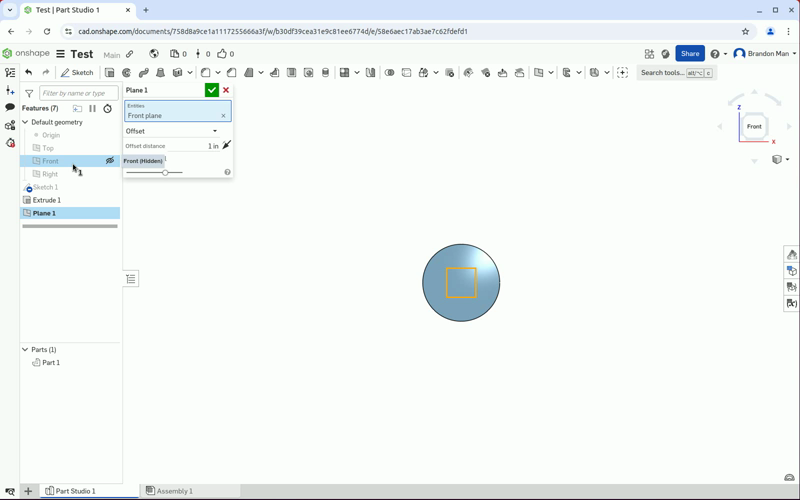
key(tab, 2)
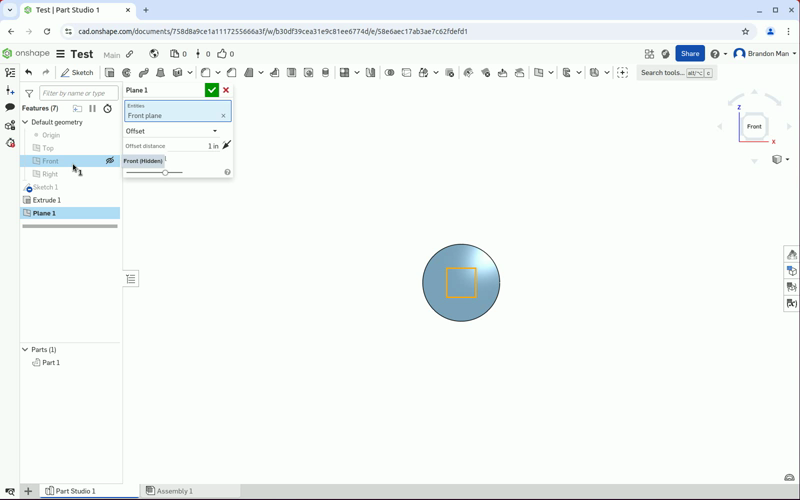
text(23.108)
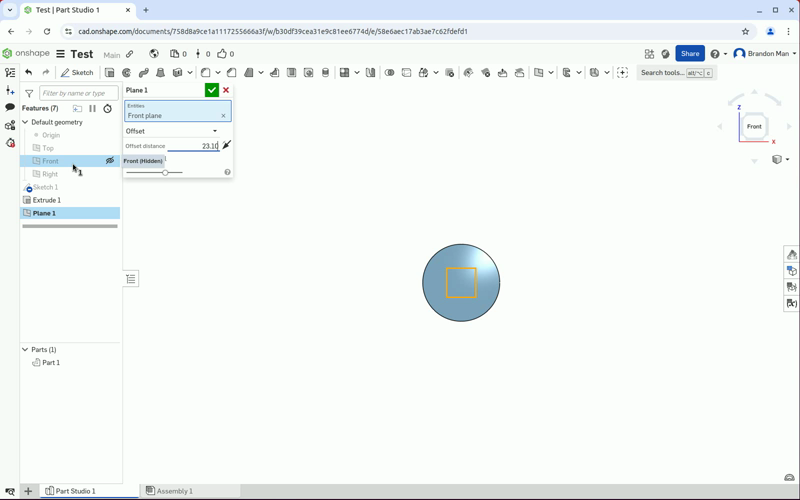
key(enter, 2)
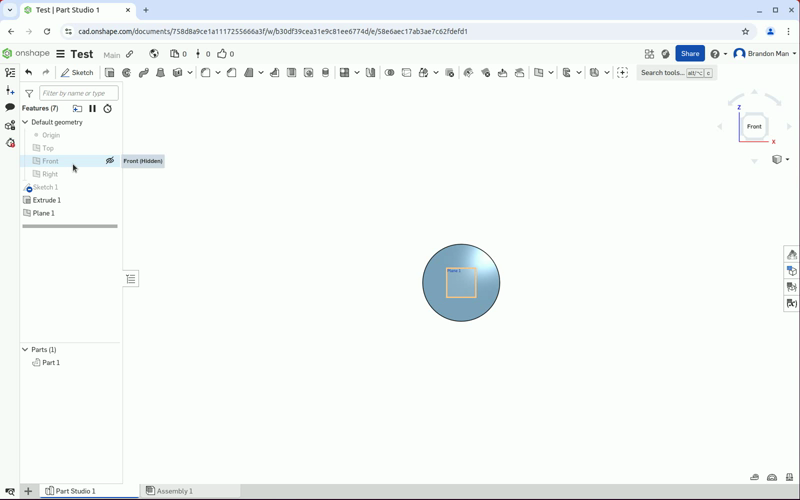
key(shift+s)
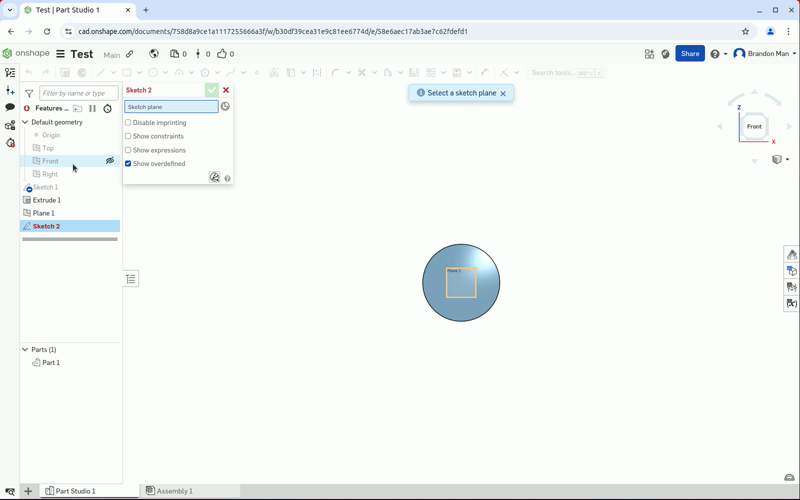
mouse_move(73, 215)
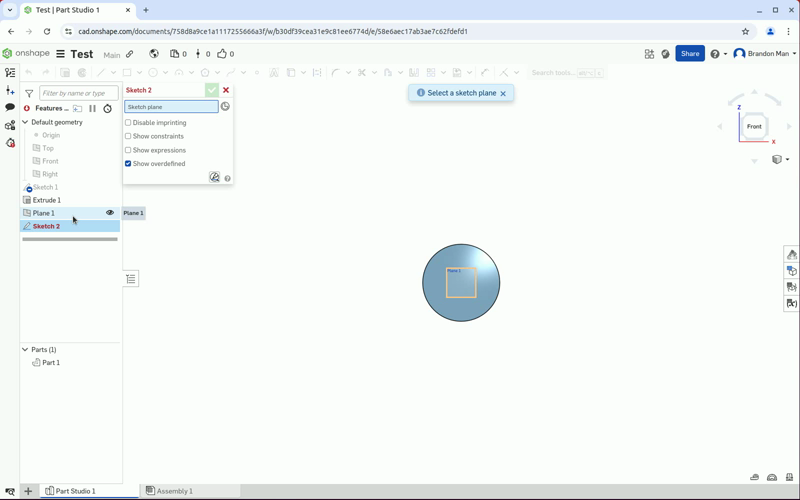
click(73, 215)
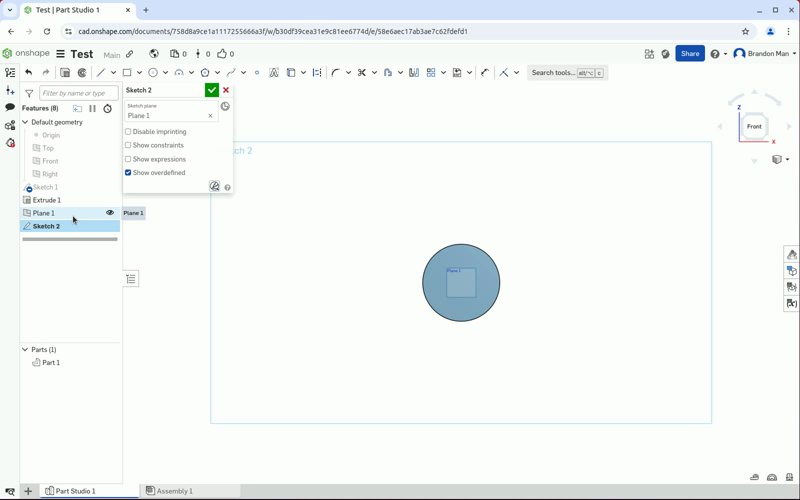
mouse_move(73, 352)
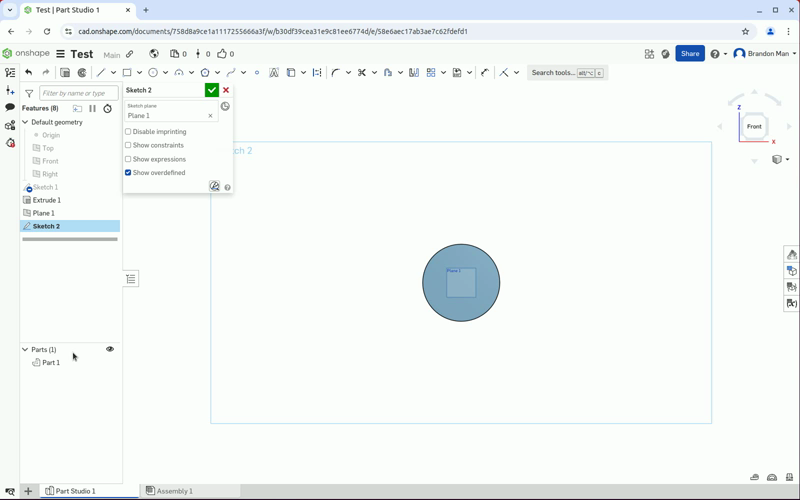
key(y)
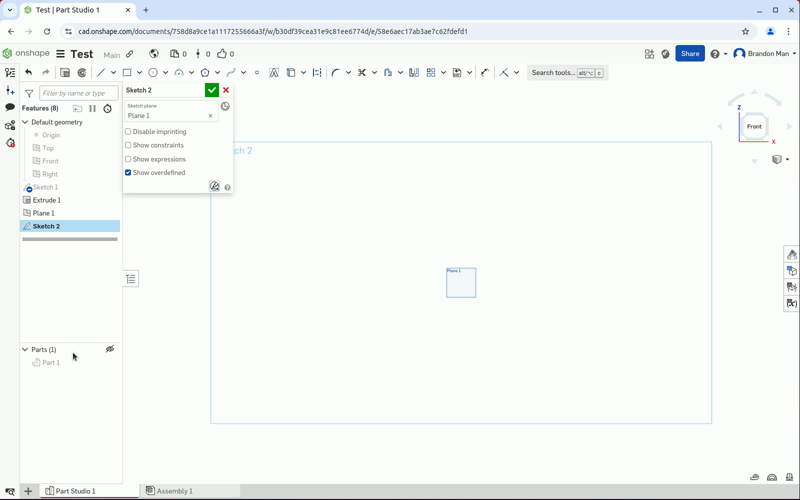
key(c)
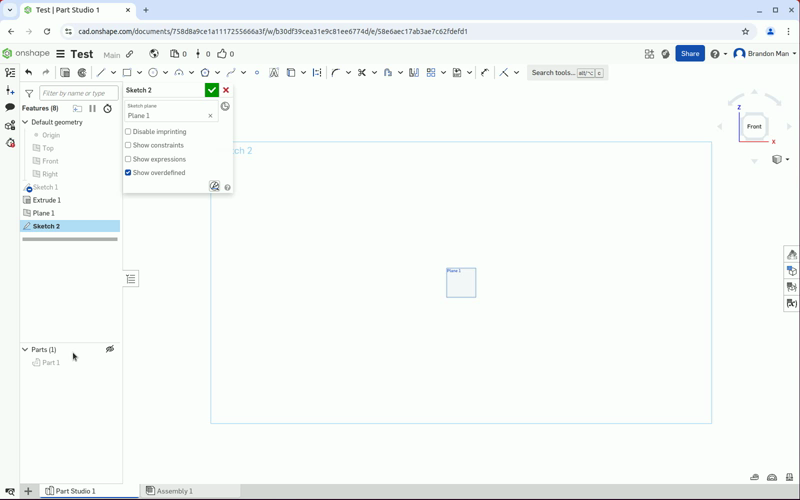
key_down(shift)
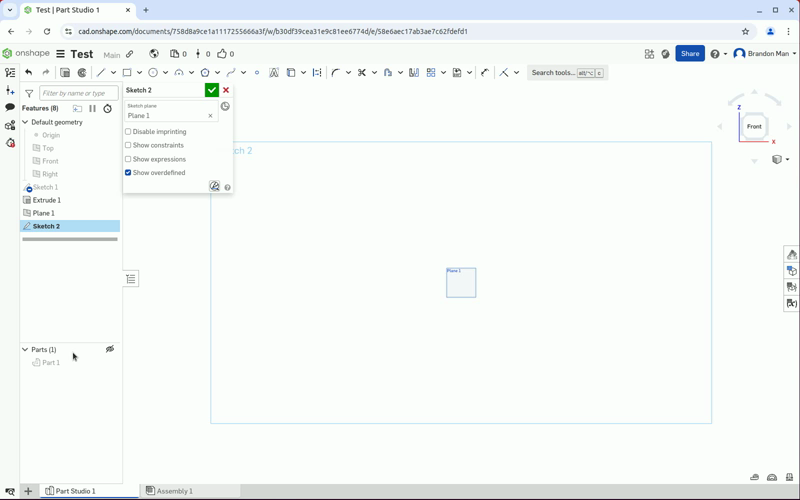
mouse_move(460, 282)
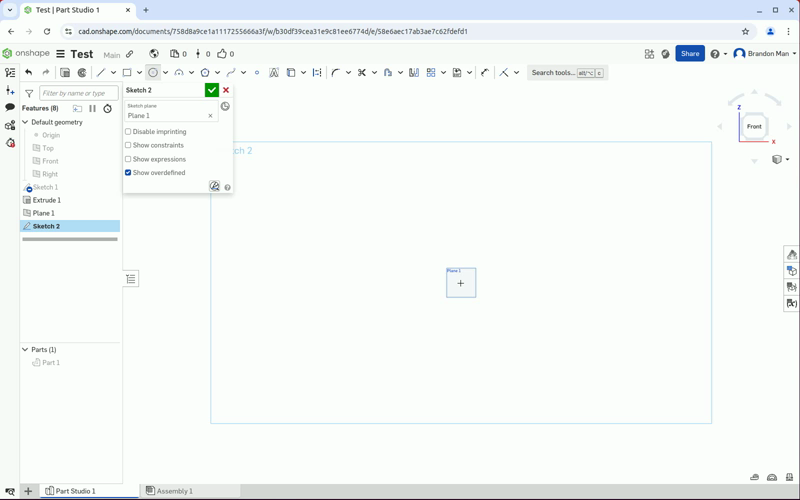
click(460, 282)
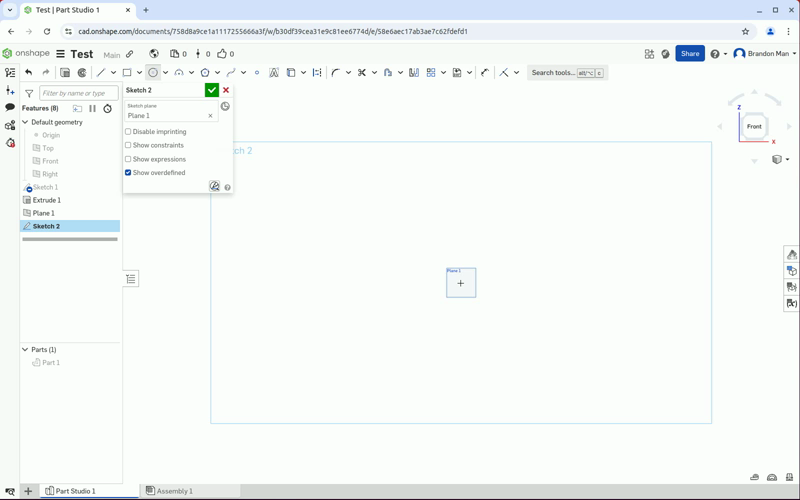
key_up(shift)
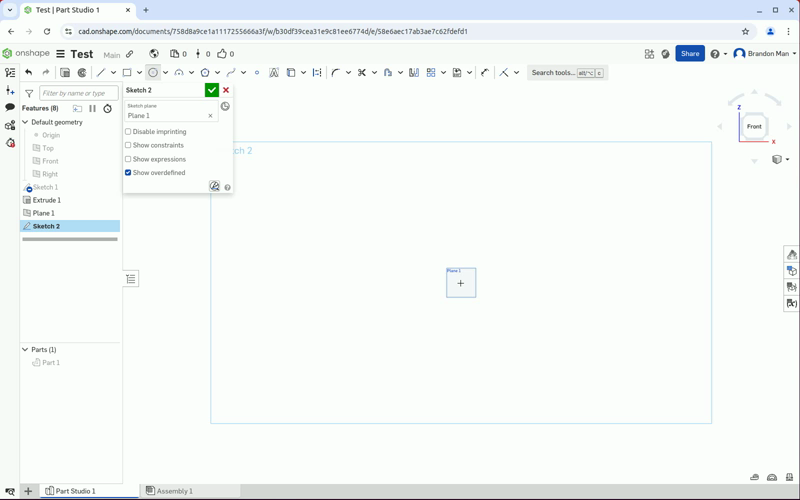
mouse_move(495, 282)
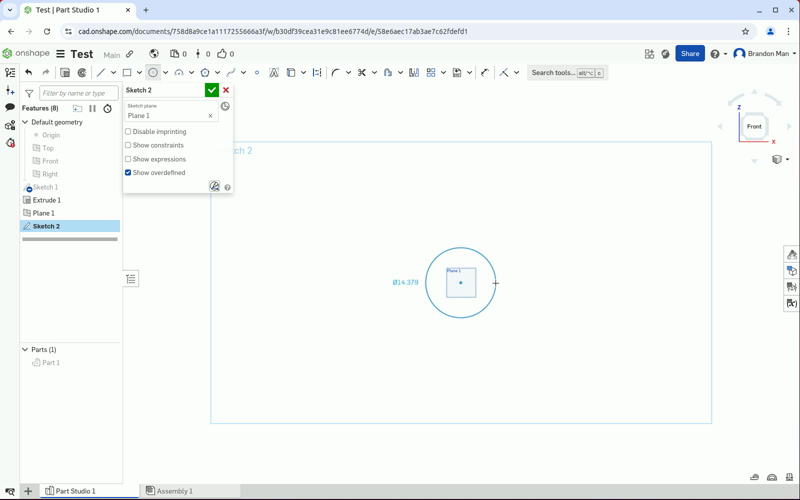
click(495, 282)
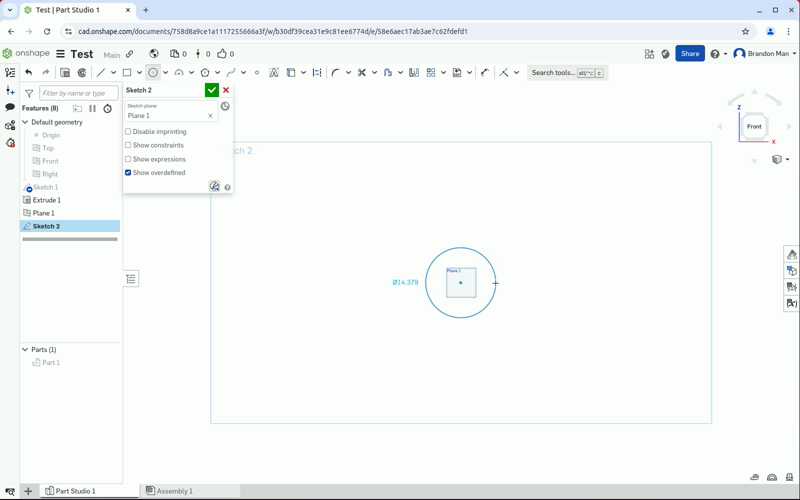
key(esc)
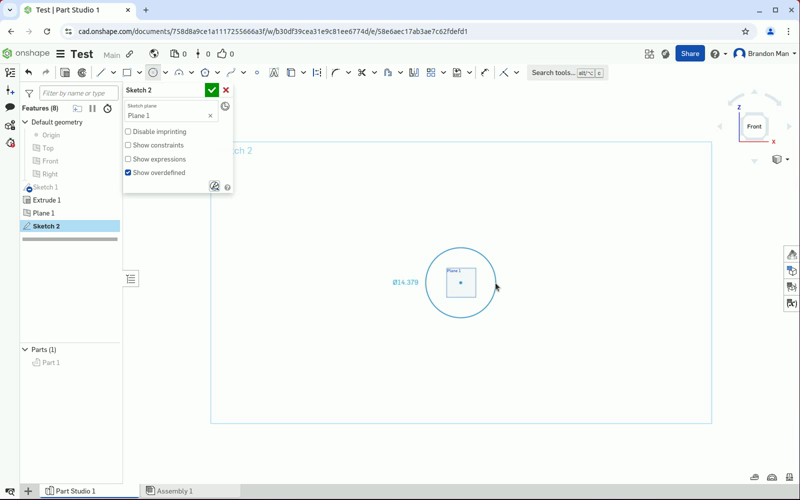
mouse_move(458, 261)
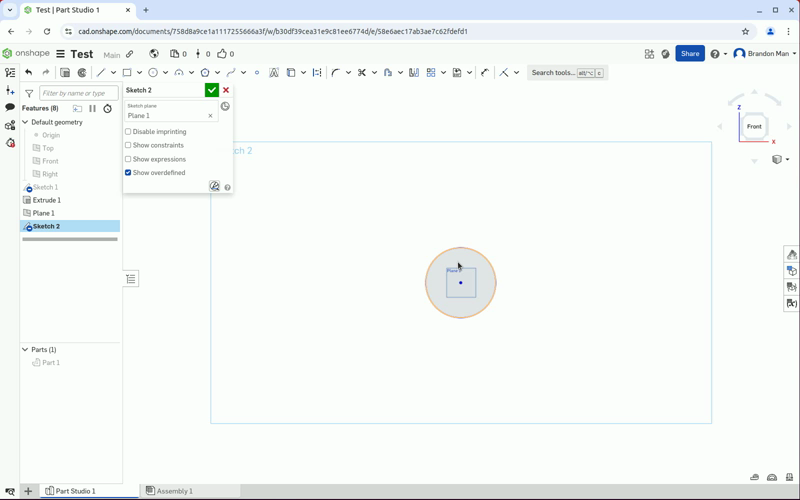
click(458, 261)
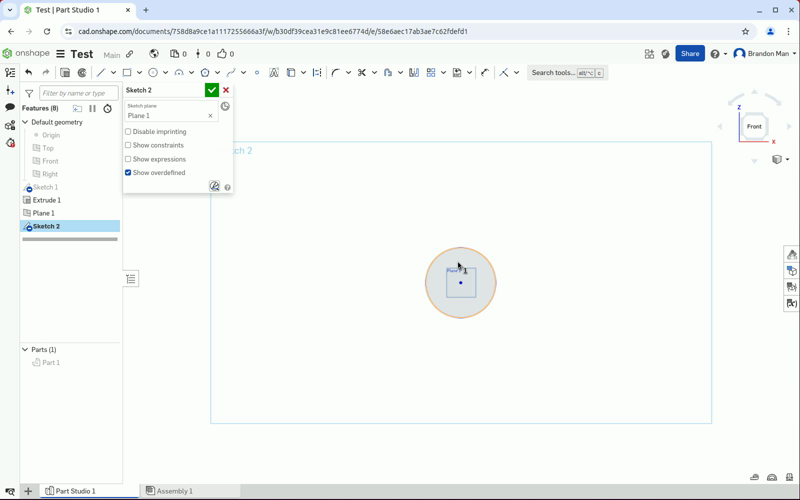
mouse_move(73, 352)
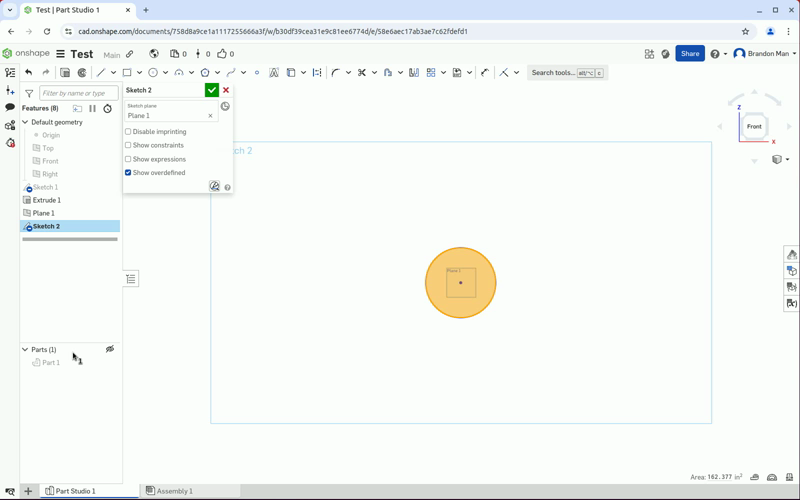
key(shift+y)
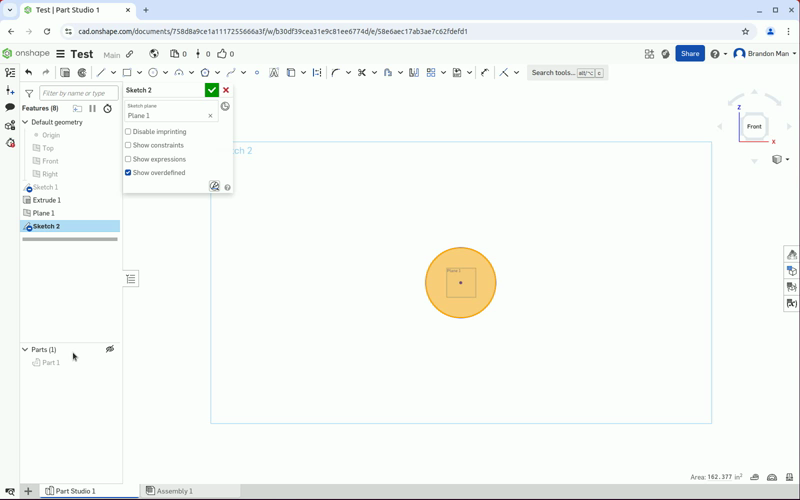
key(shift+e)
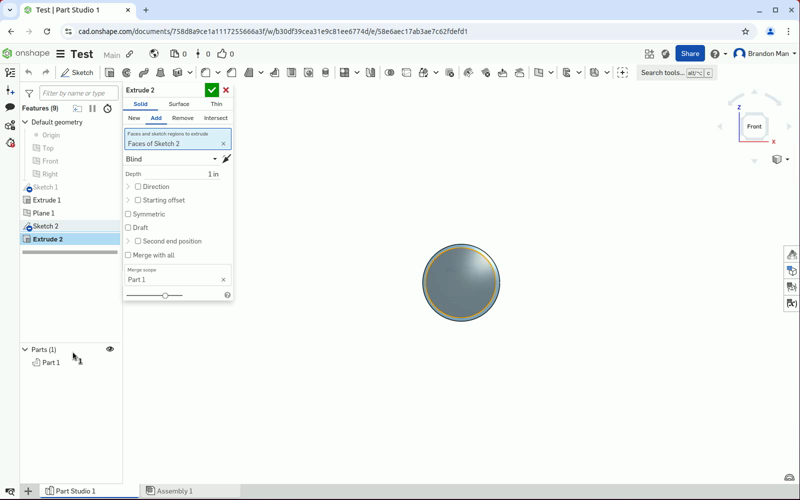
mouse_move(143, 106)
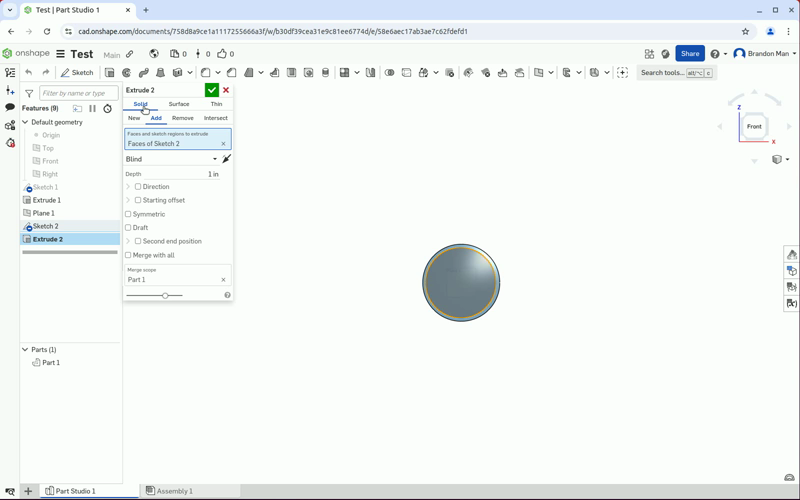
click(143, 106)
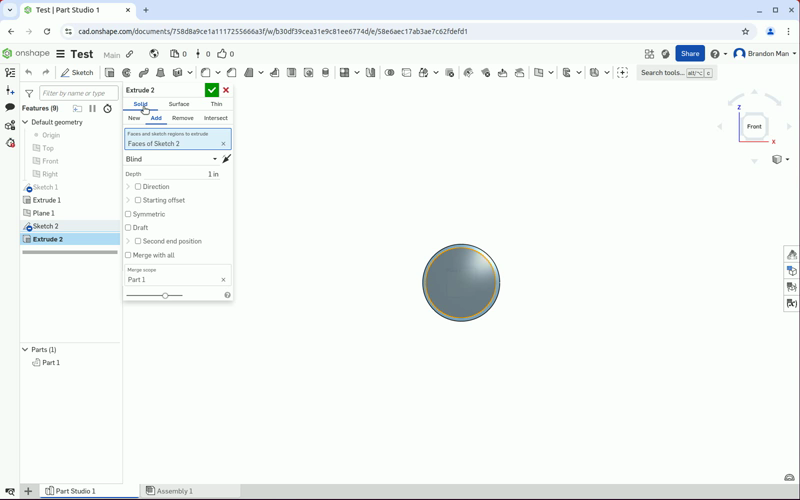
mouse_move(186, 120)
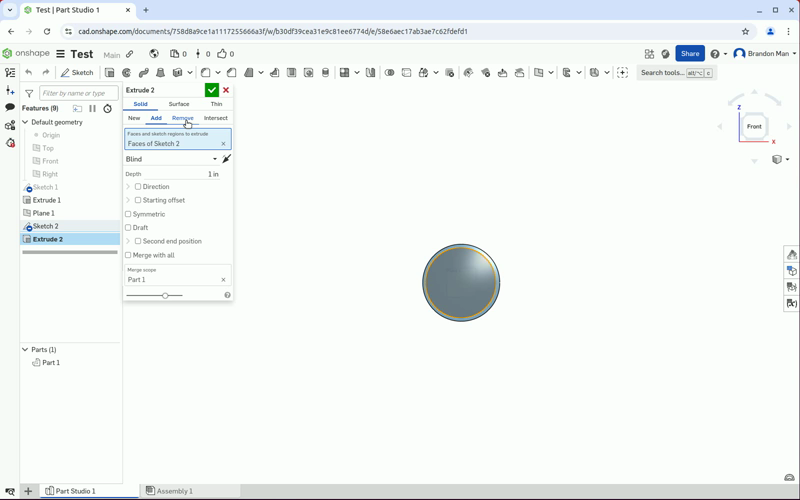
click(186, 120)
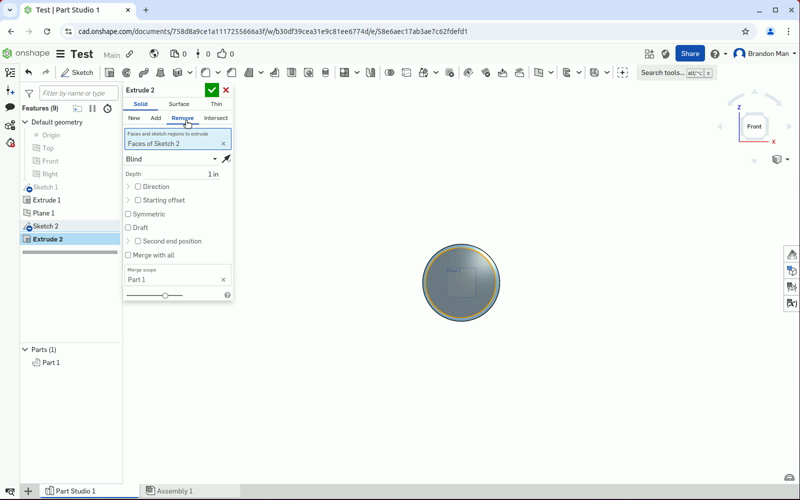
key(tab, 4)
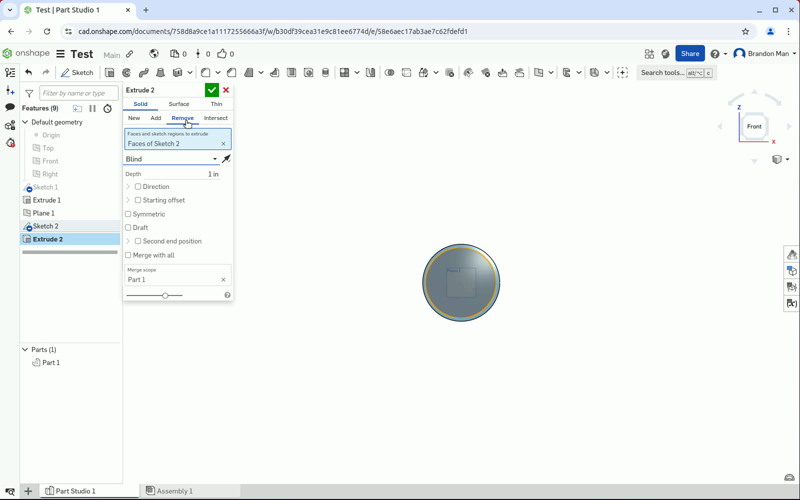
text(13.48)
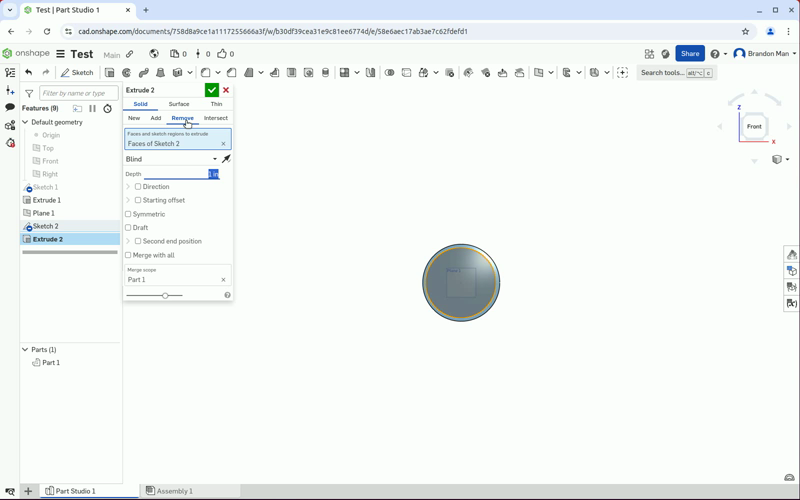
key(tab, 6)
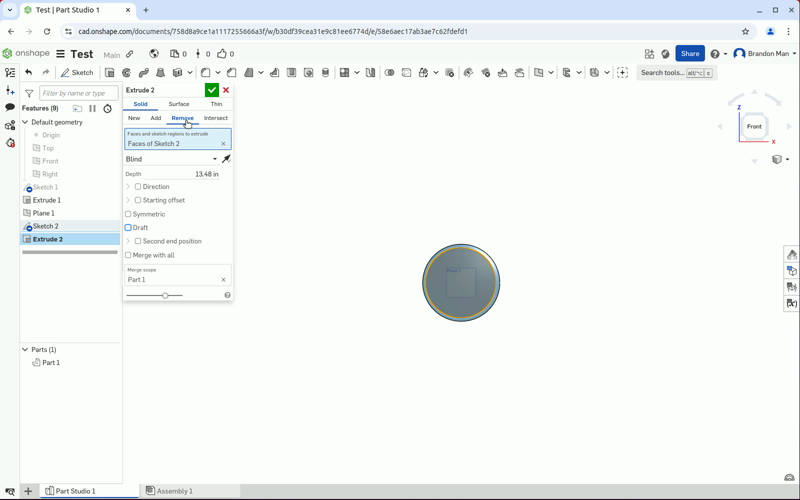
key(space)
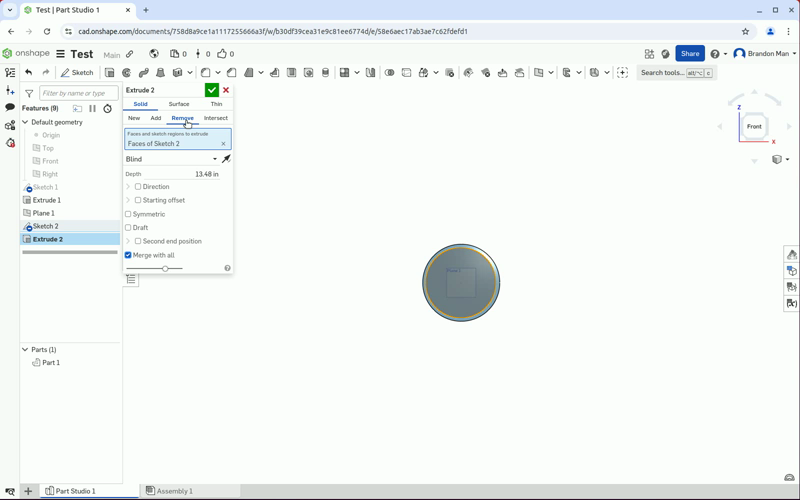
key(enter)
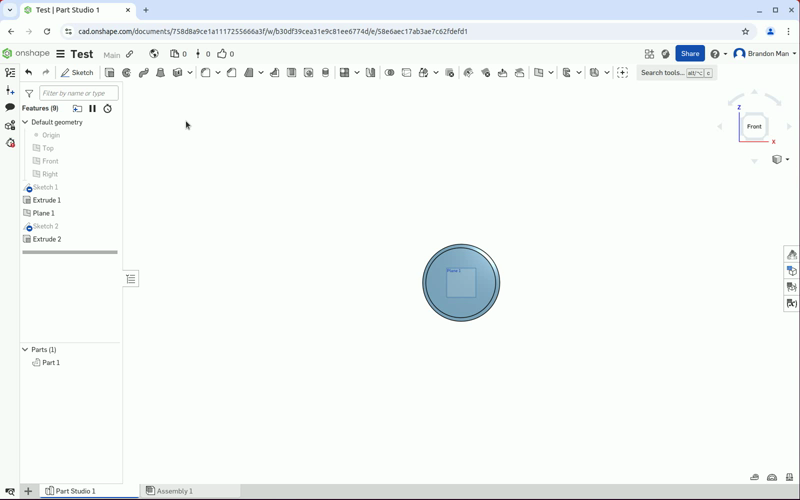
key(shift+h)
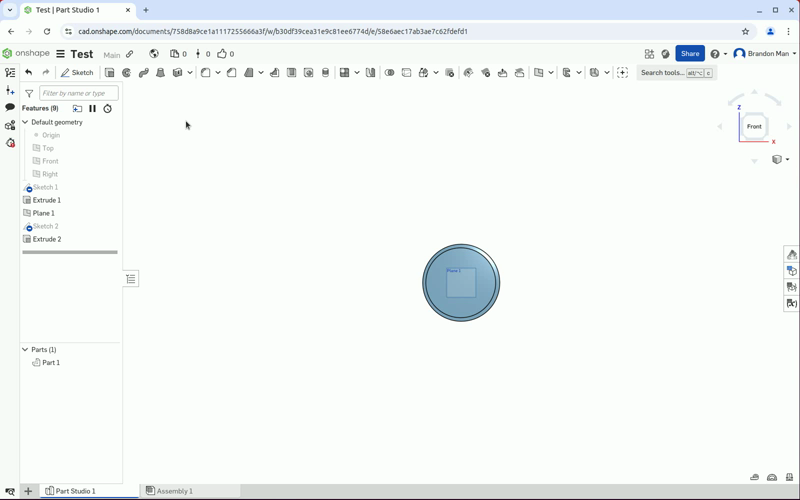
key(shift+h)
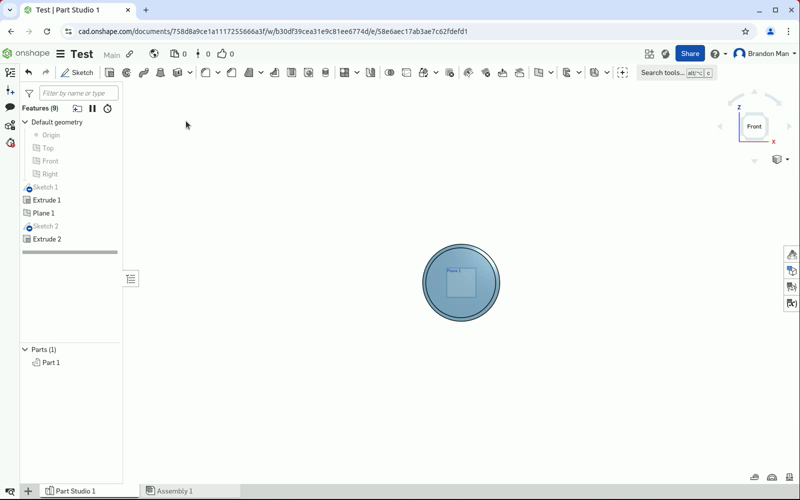
key(shift+7)
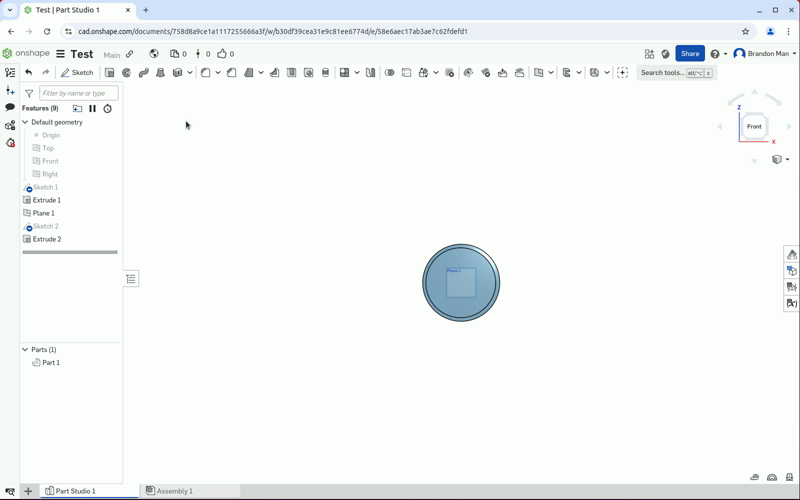
key(left, 2)
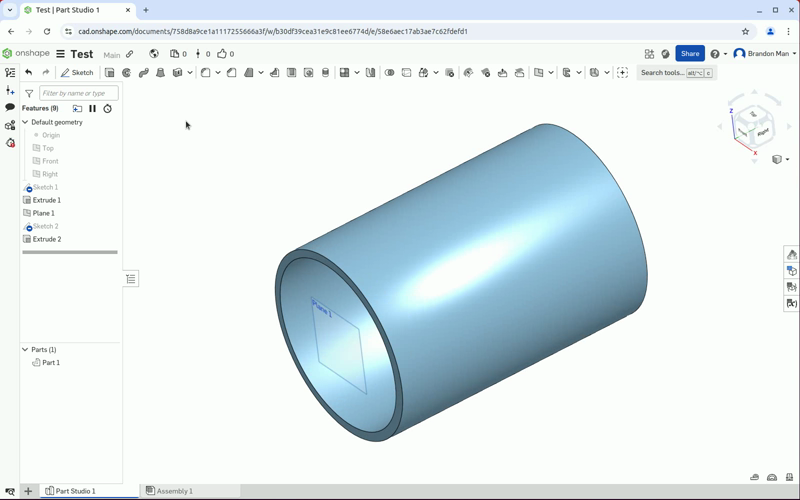
key(down, 2)
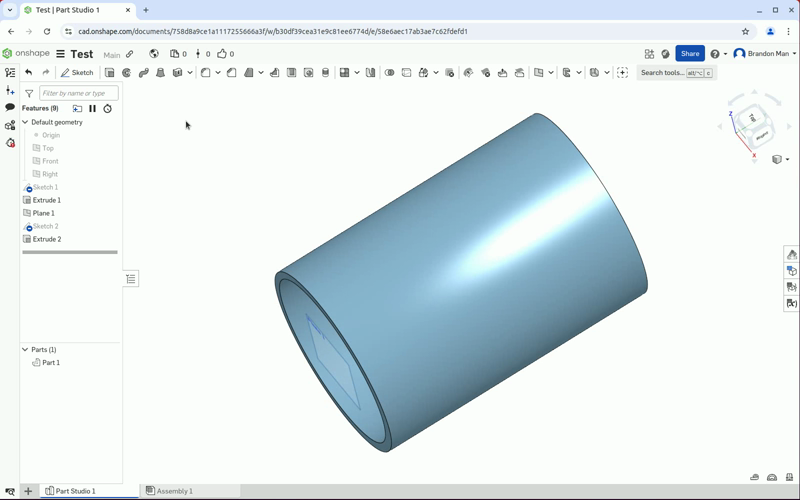
key(up, 2)
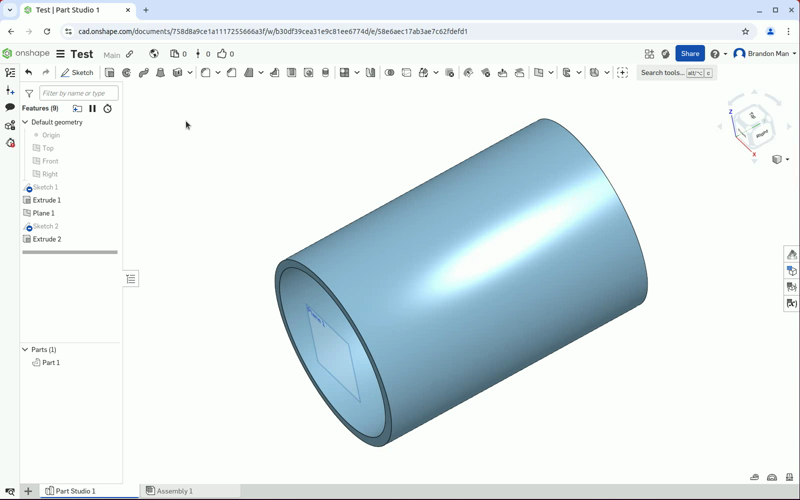
key(right, 2)
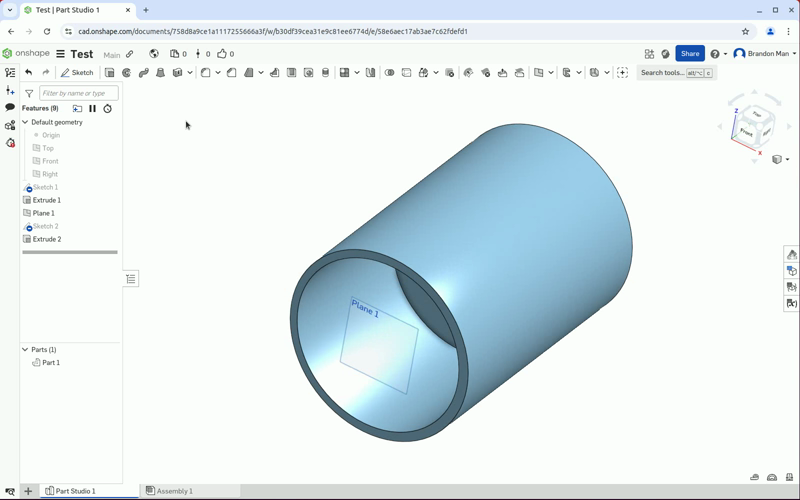
mouse_move(73, 189)
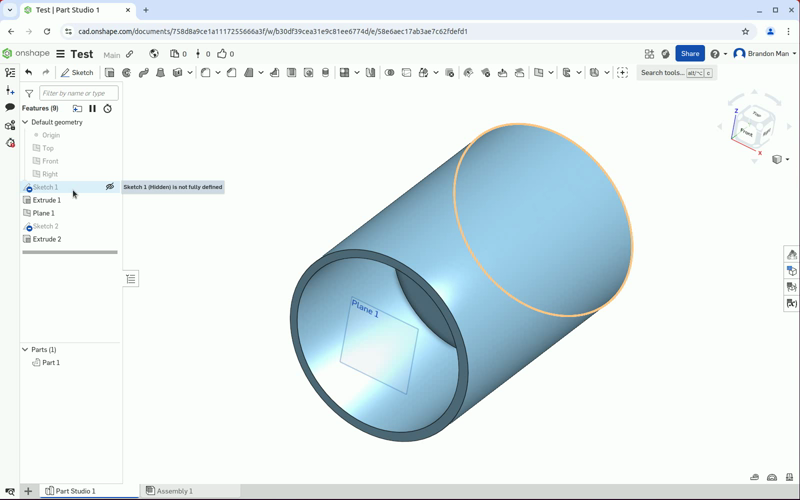
click(73, 189)